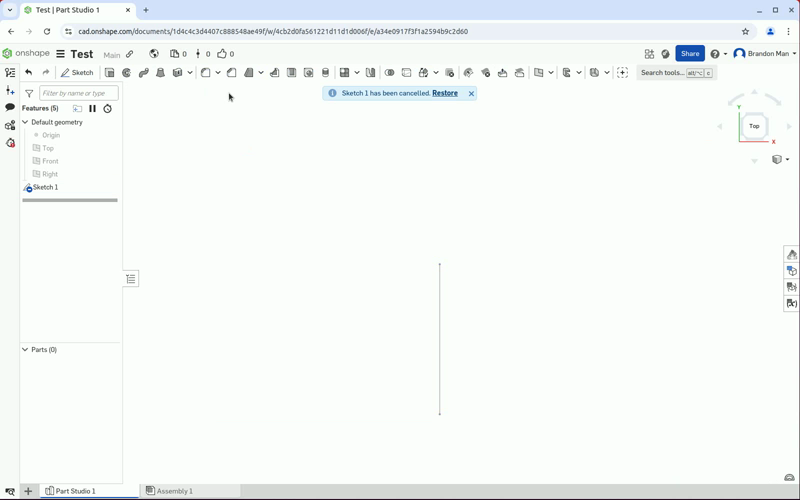
key(shift+h)
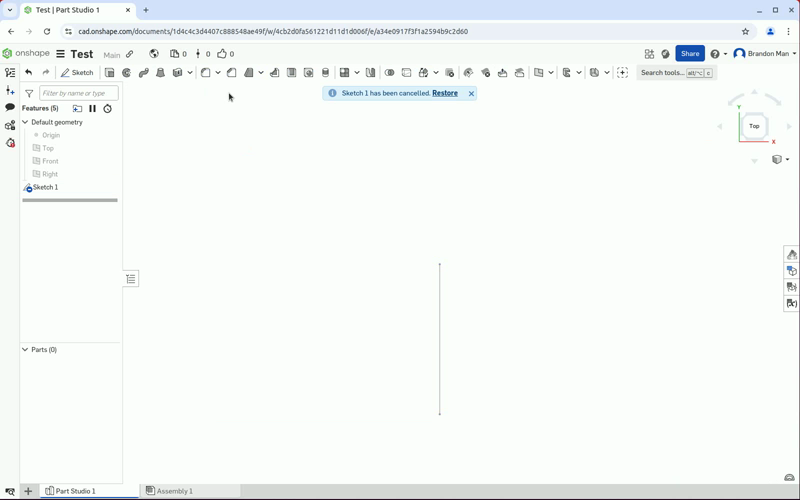
key(shift+s)
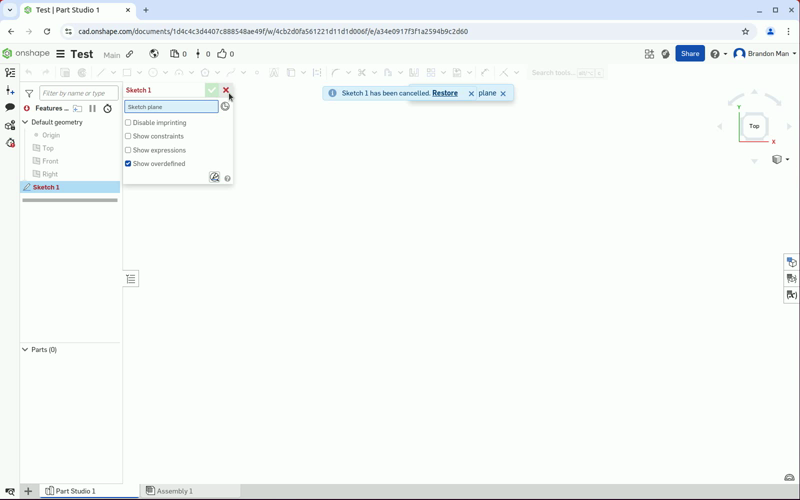
mouse_move(73, 150)
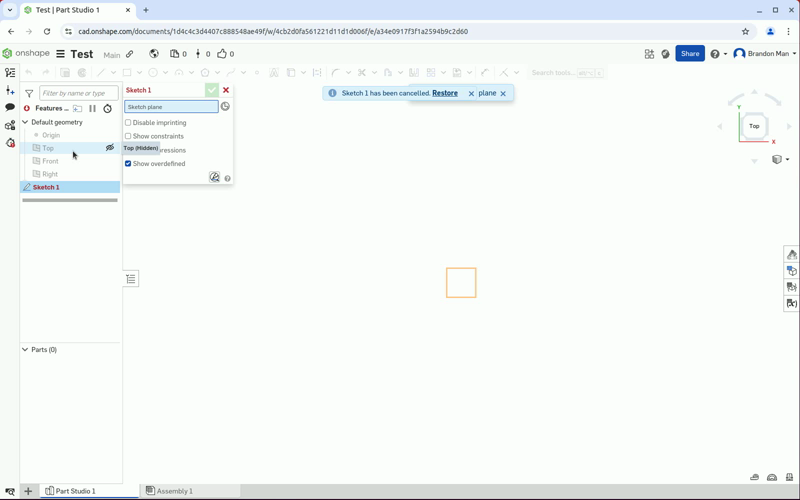
click(73, 150)
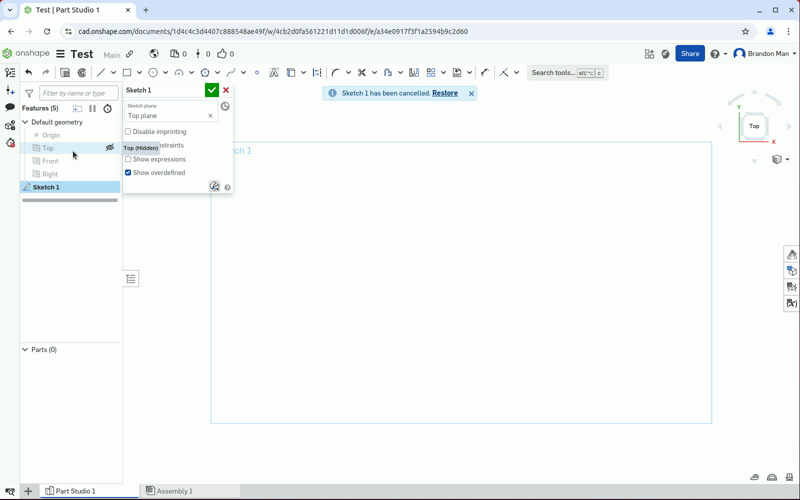
mouse_move(73, 352)
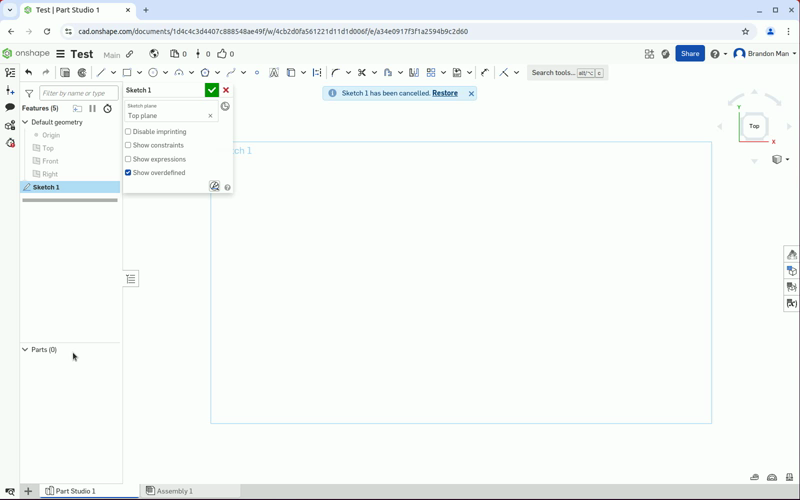
key(y)
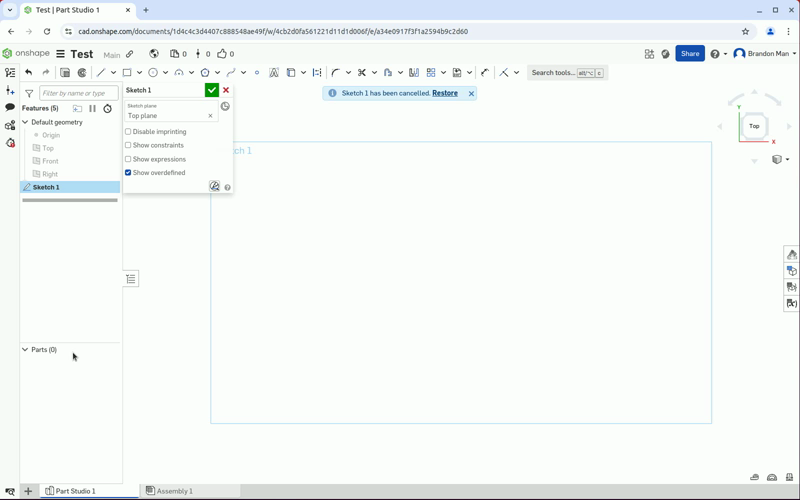
key(c)
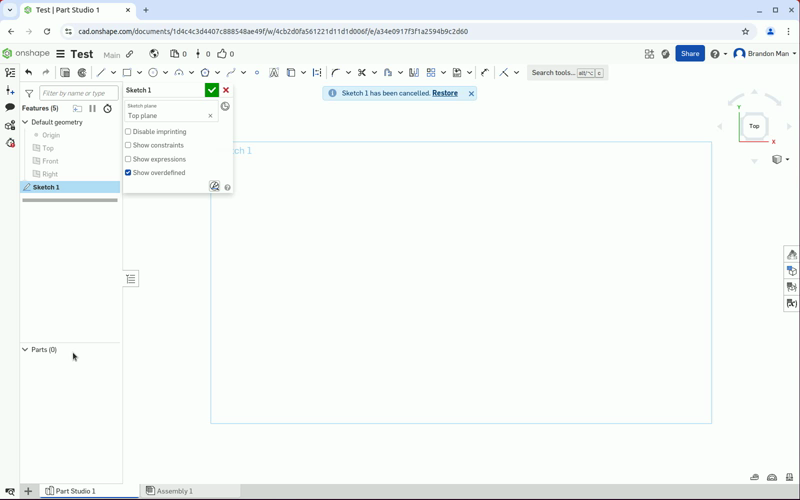
key_down(shift)
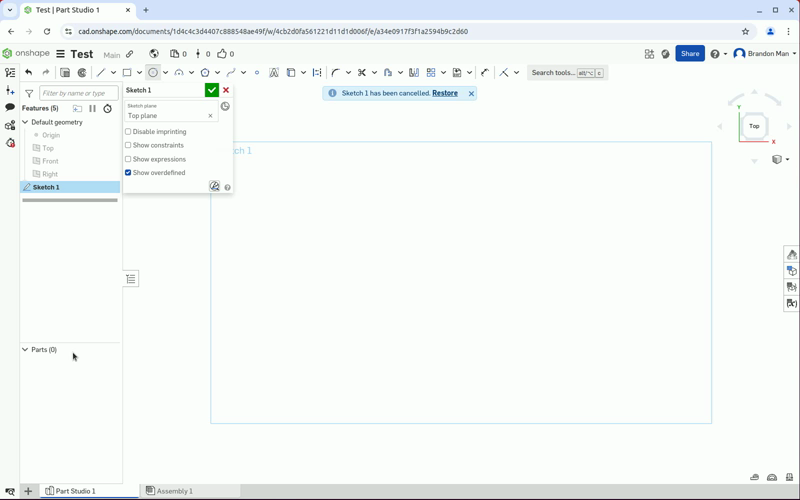
mouse_move(461, 282)
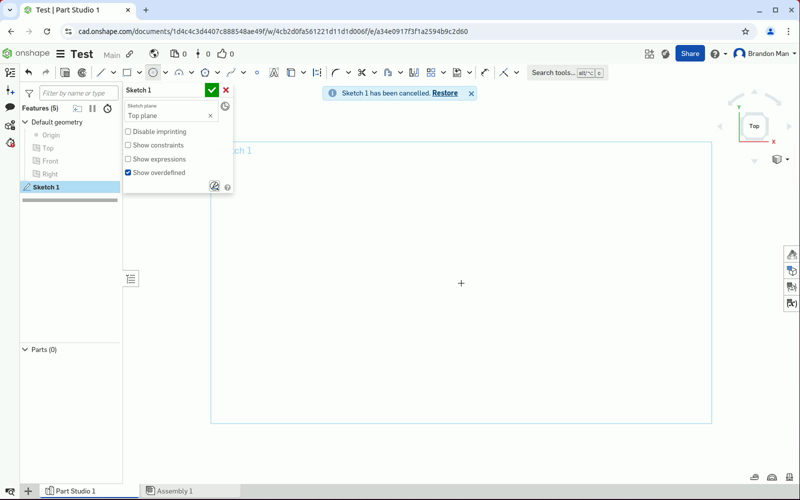
click(461, 282)
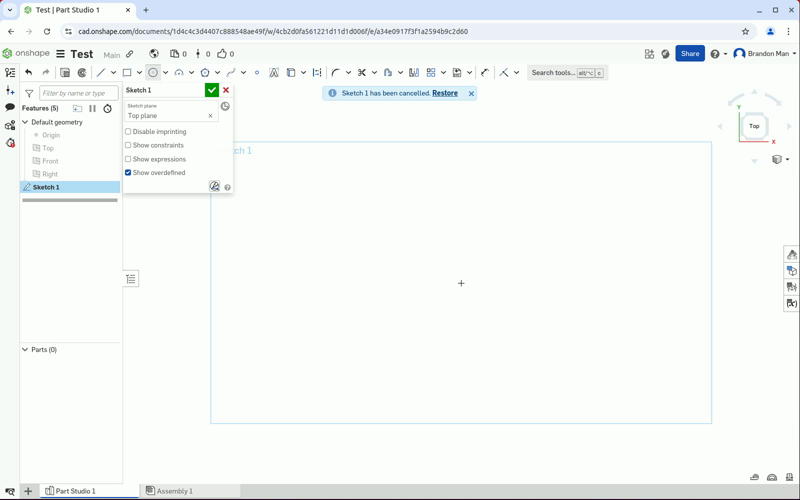
key_up(shift)
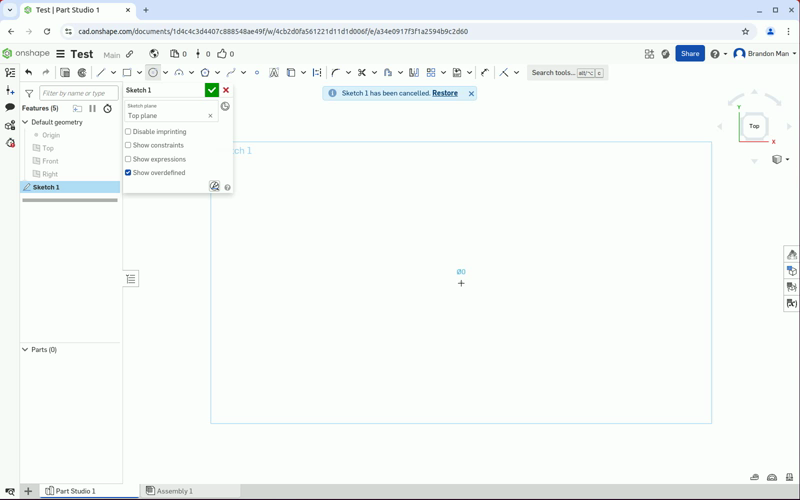
mouse_move(518, 282)
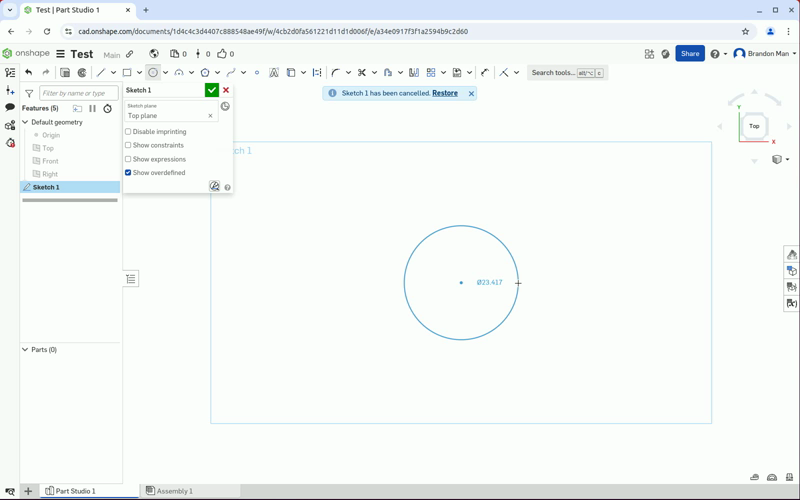
click(518, 282)
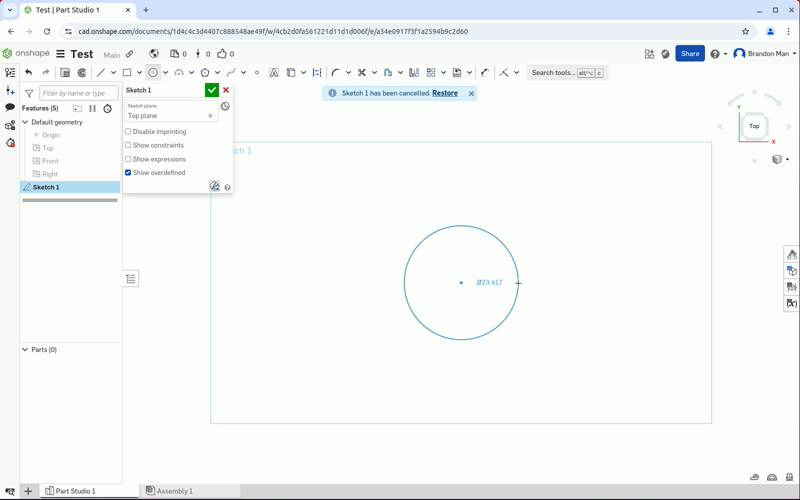
key(esc)
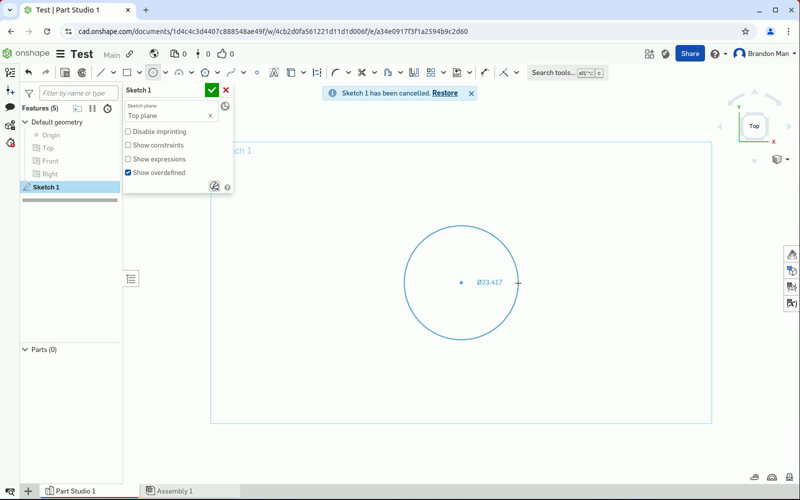
mouse_move(492, 316)
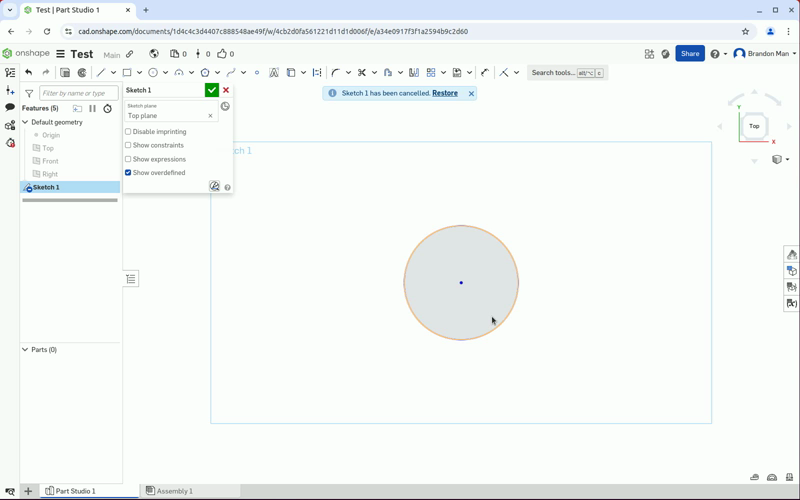
click(492, 316)
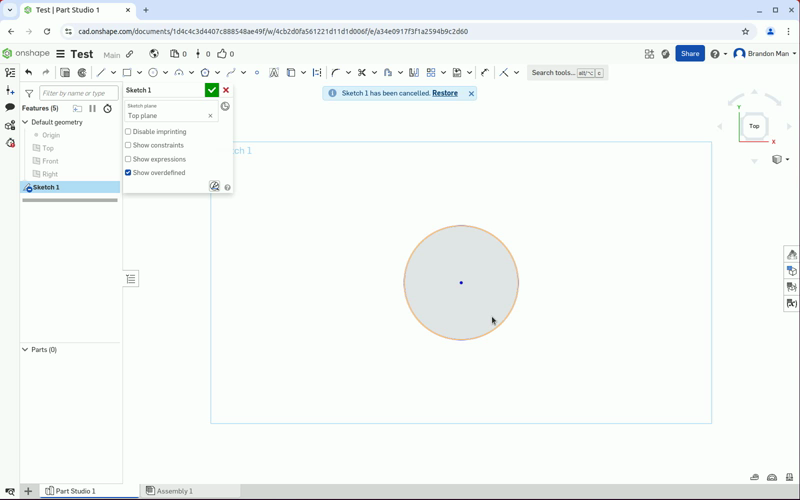
mouse_move(73, 352)
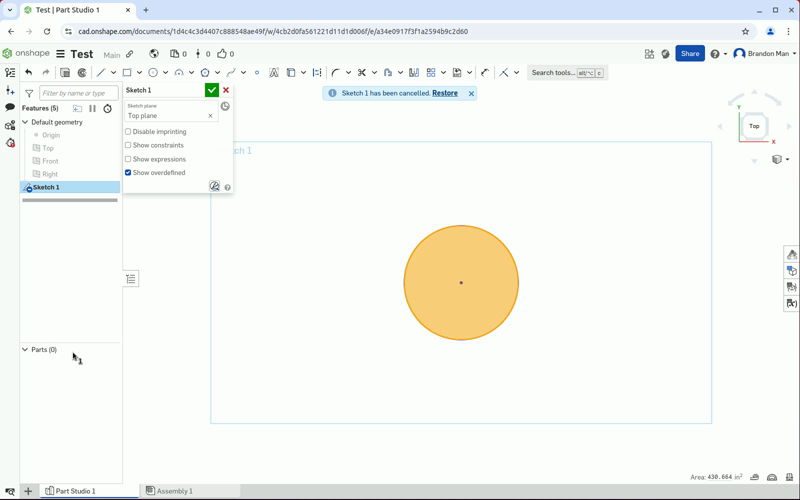
key(shift+y)
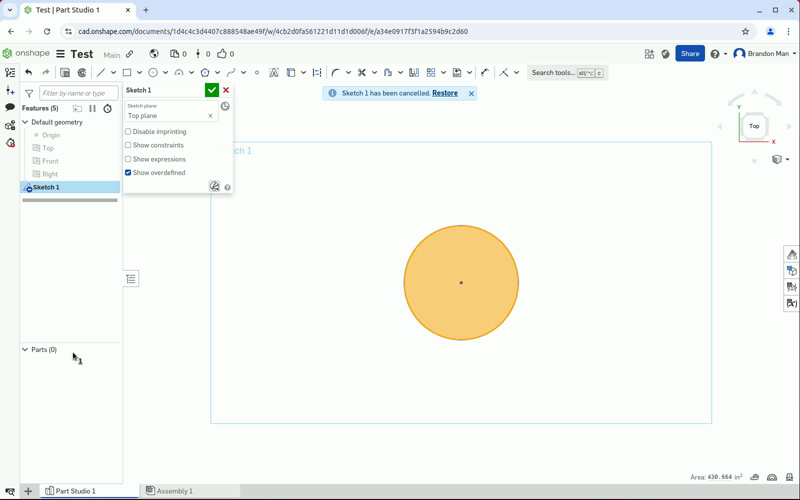
key(shift+e)
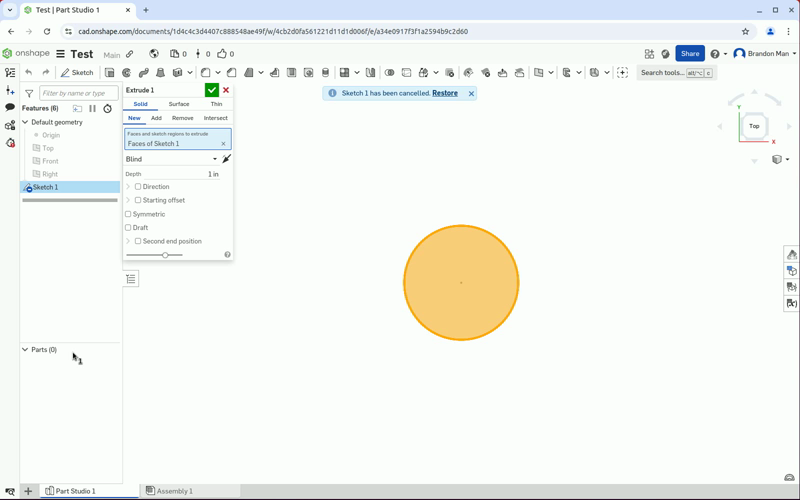
mouse_move(143, 106)
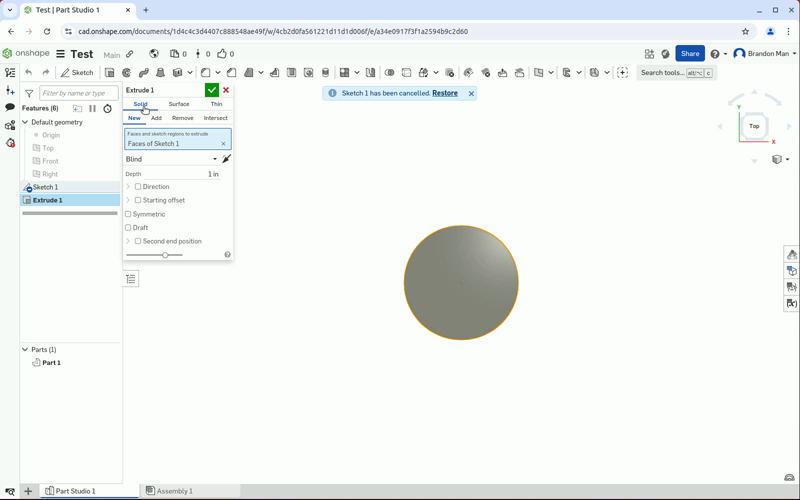
click(143, 106)
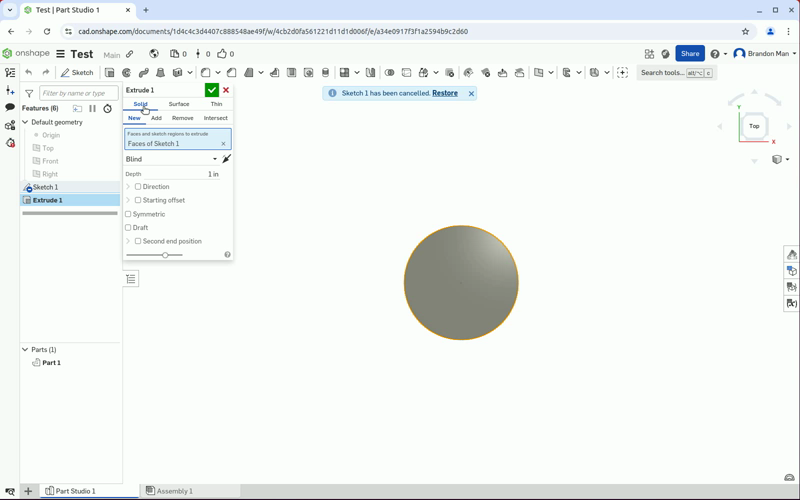
mouse_move(137, 120)
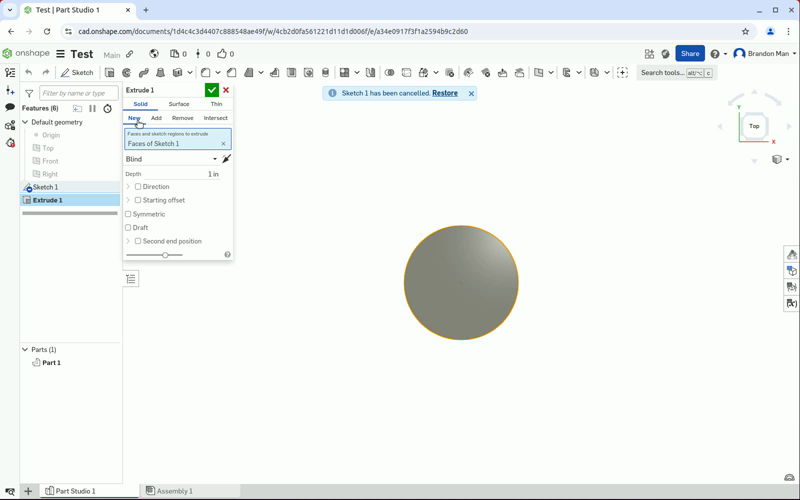
click(137, 120)
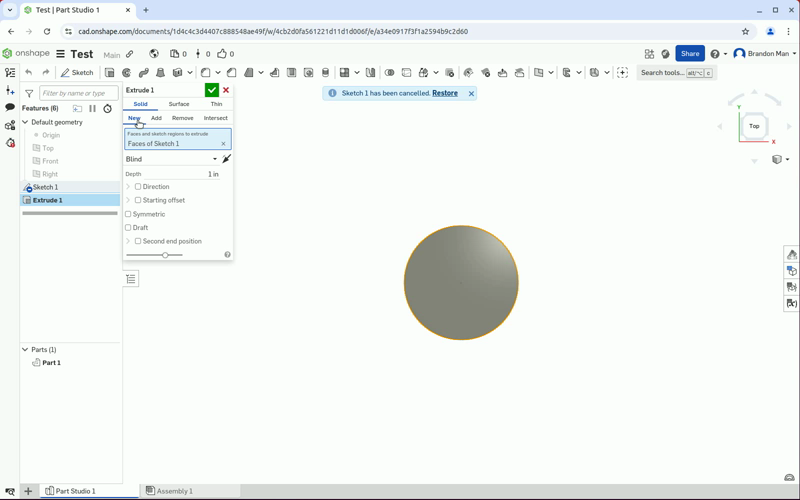
key(tab, 4)
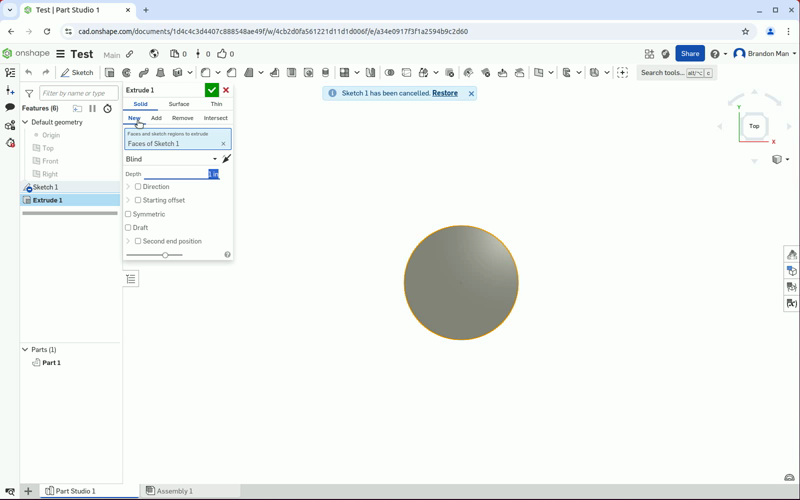
text(23.108)
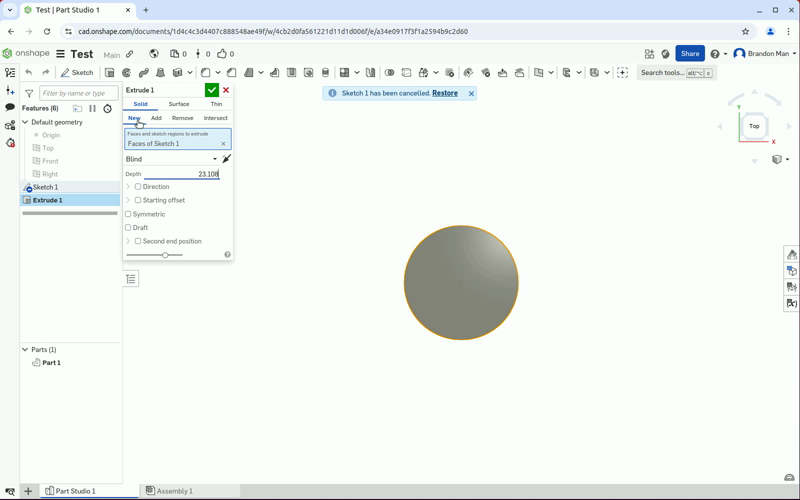
key(enter)
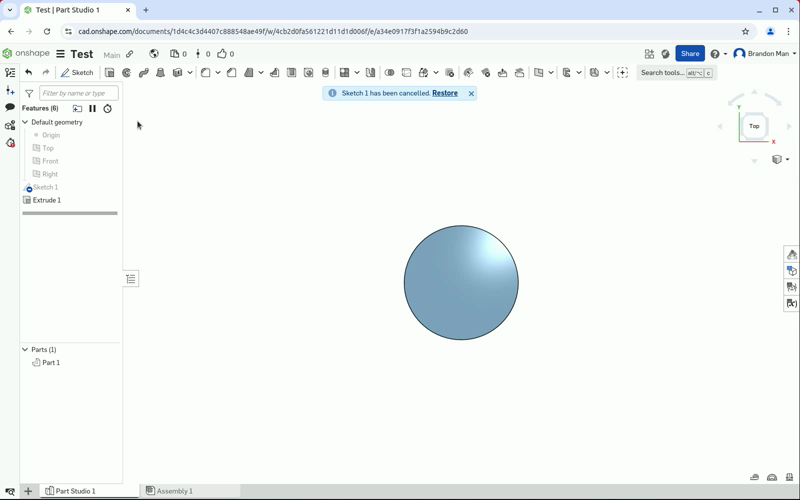
key(shift+h)
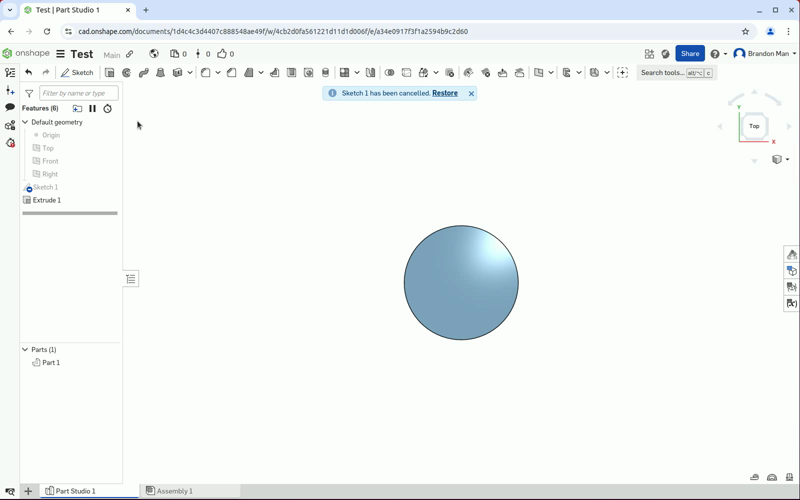
key(shift+h)
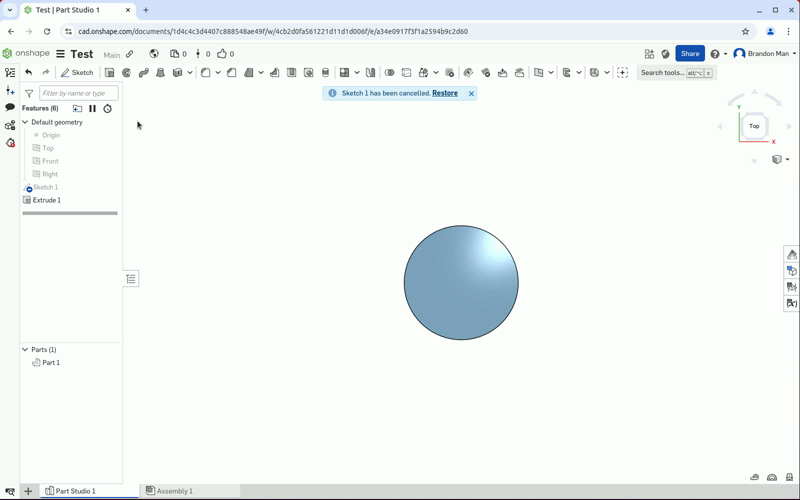
mouse_move(73, 189)
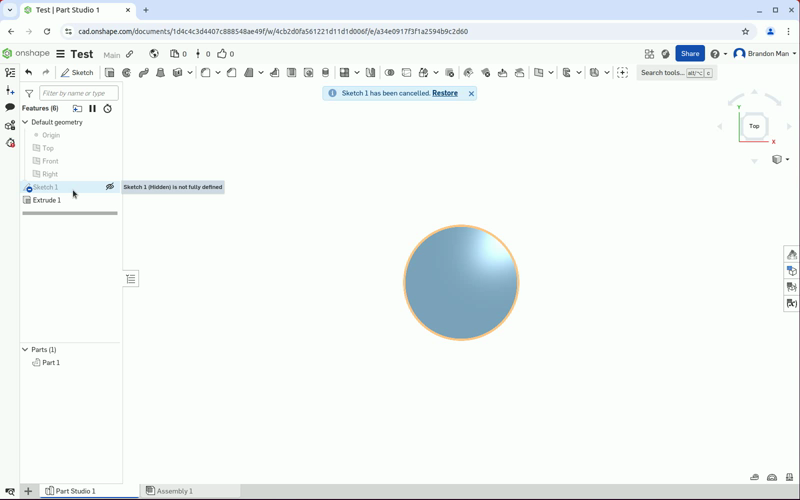
click(73, 189)
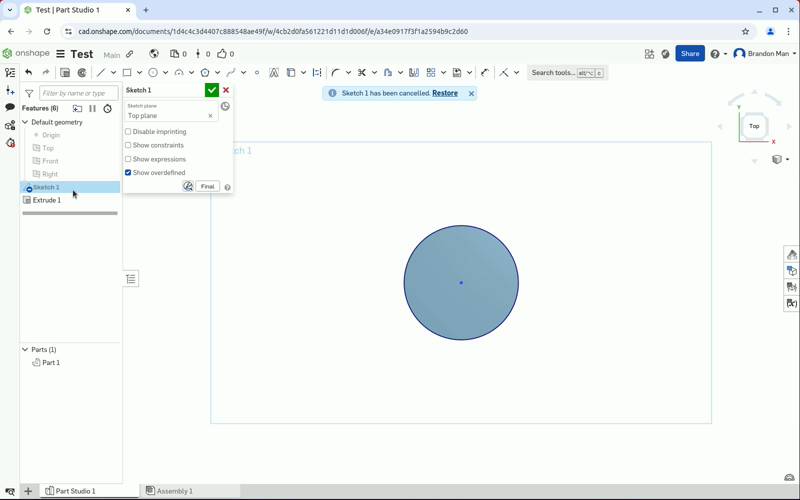
mouse_move(229, 92)
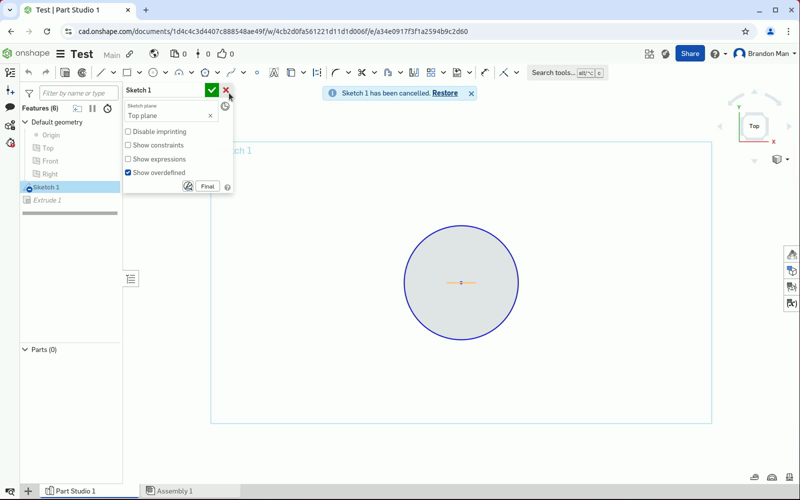
click(229, 92)
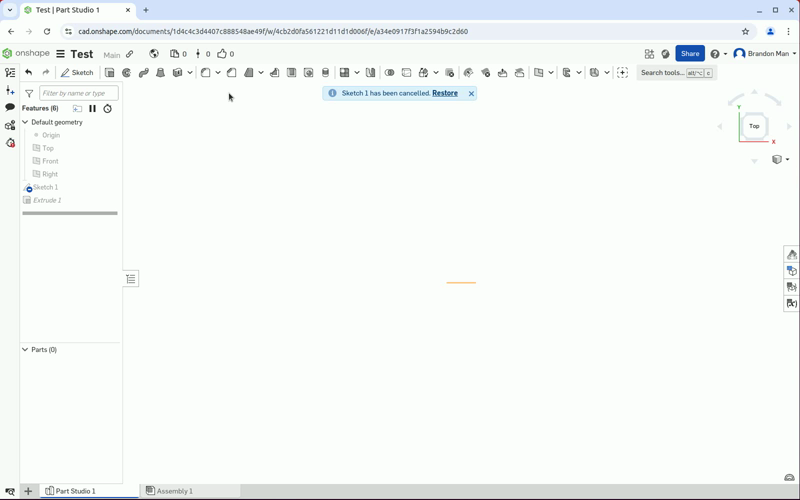
mouse_move(541, 75)
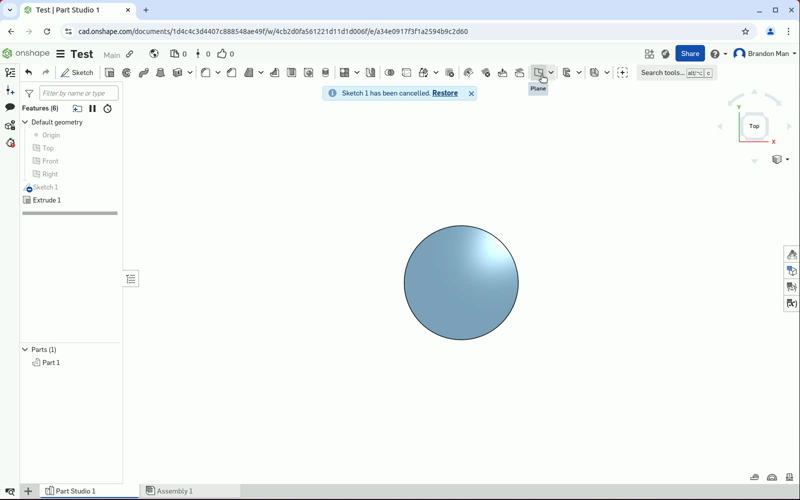
click(541, 75)
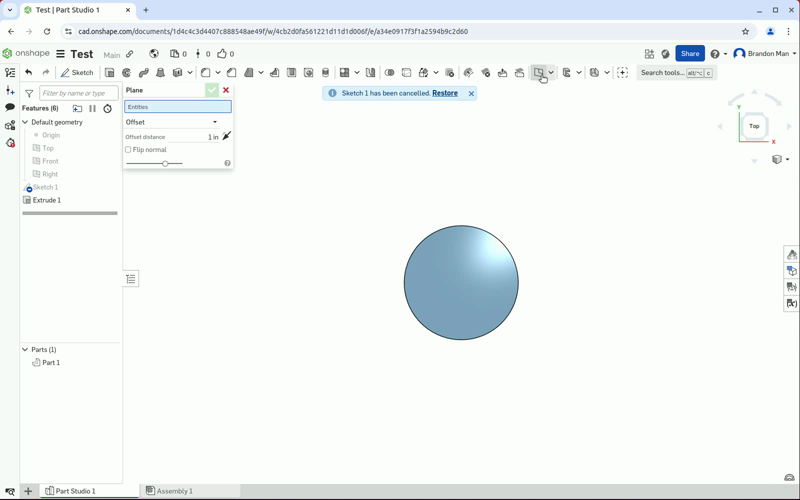
mouse_move(73, 150)
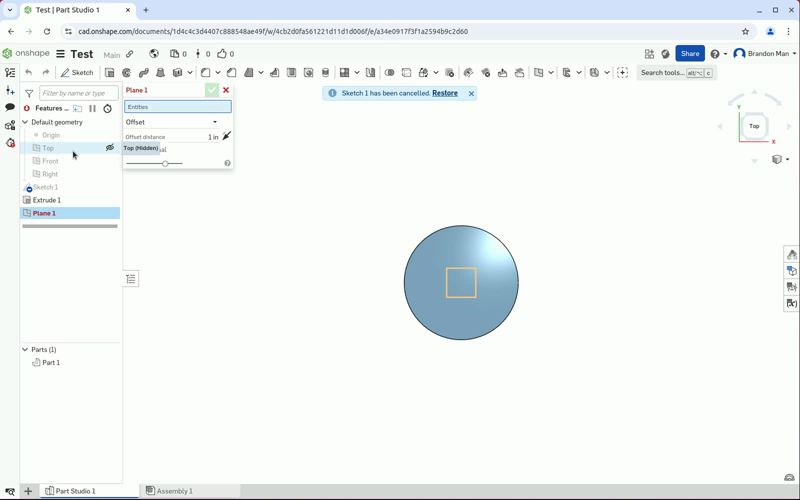
click(73, 150)
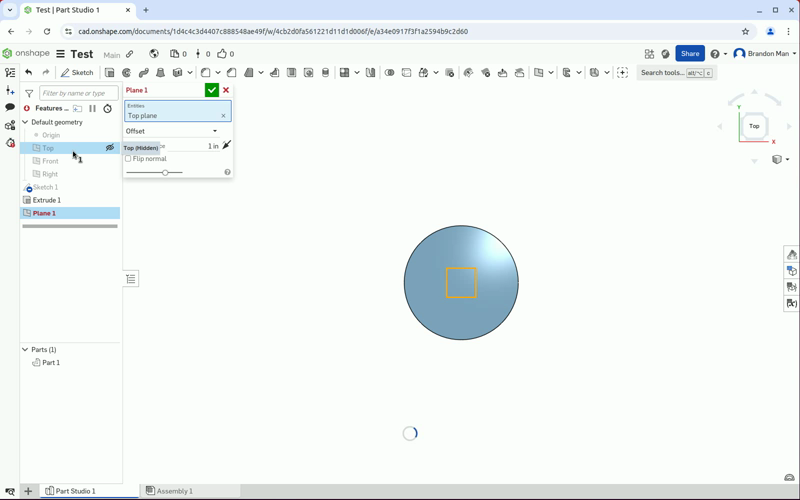
key(tab, 2)
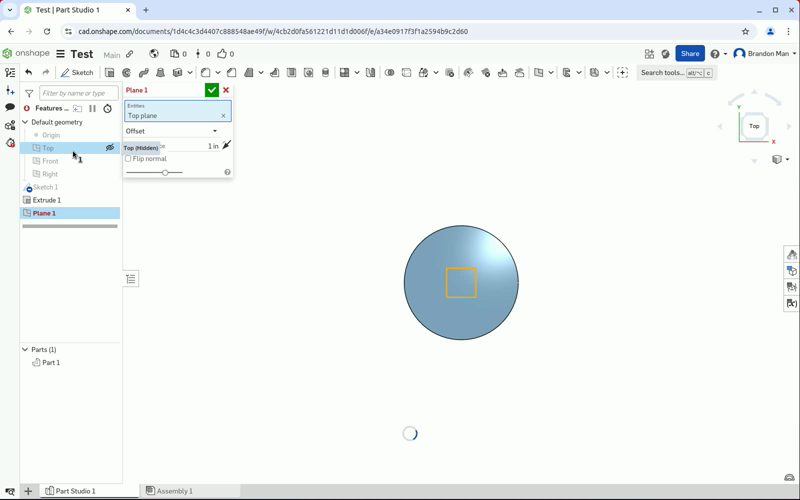
text(23.108)
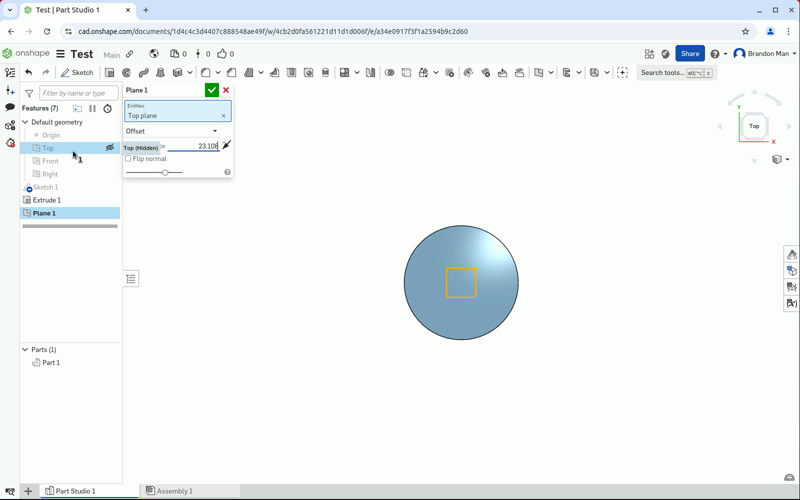
key(enter, 2)
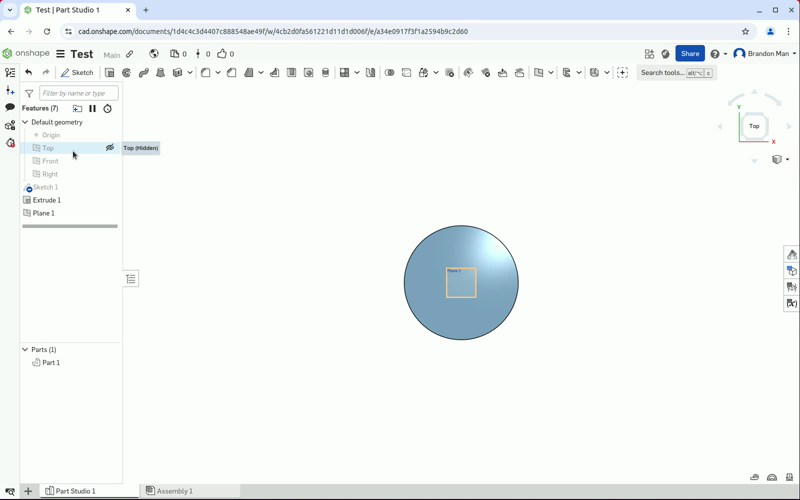
key(shift+s)
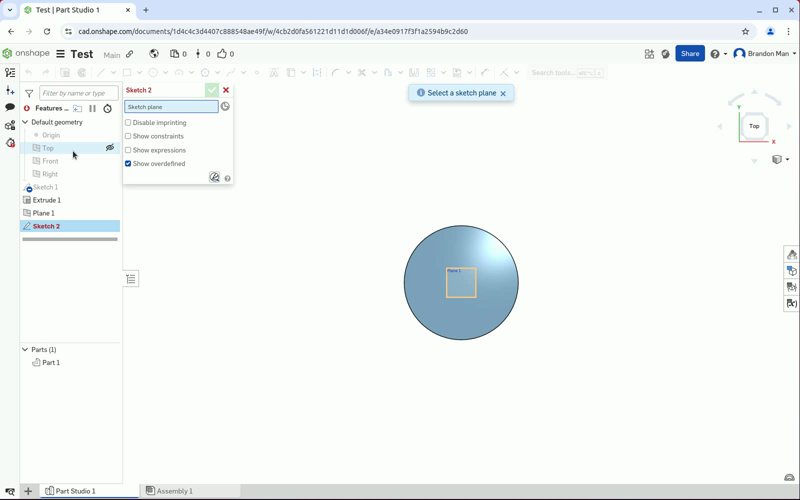
mouse_move(73, 215)
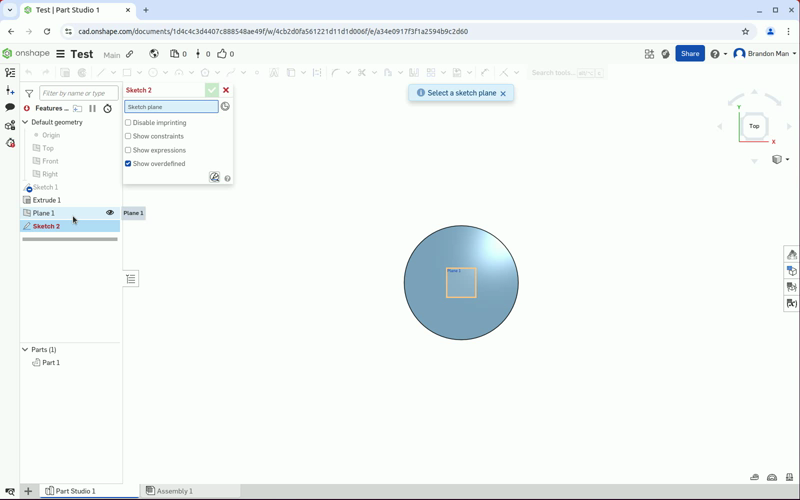
click(73, 215)
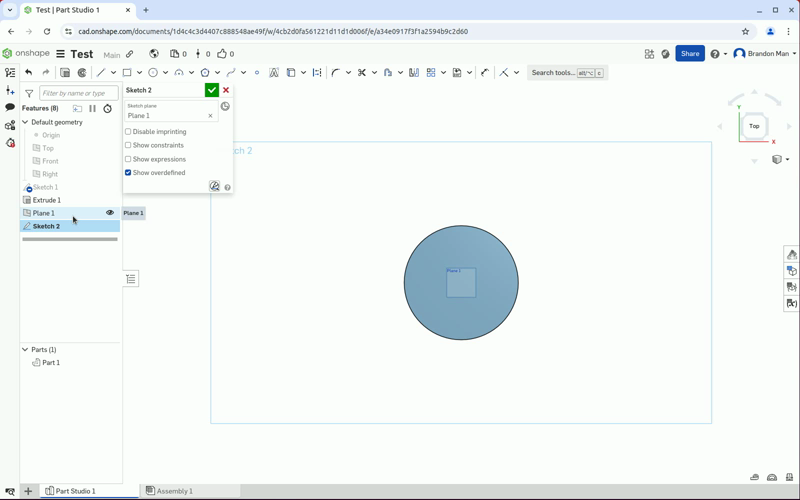
mouse_move(73, 352)
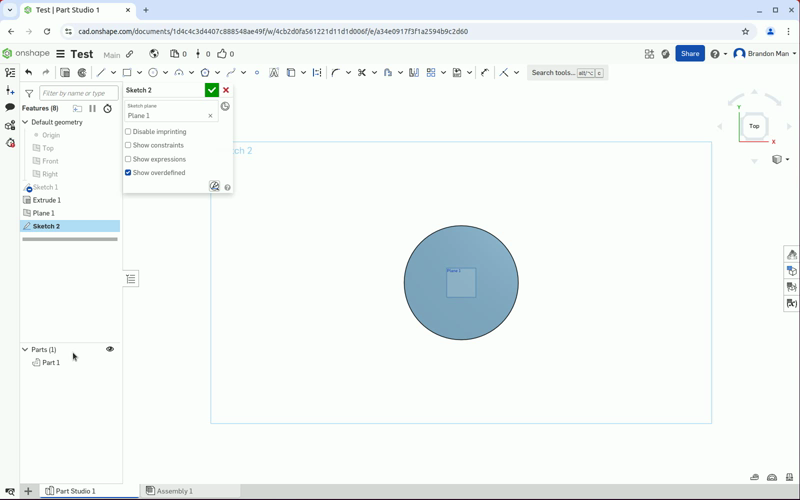
key(y)
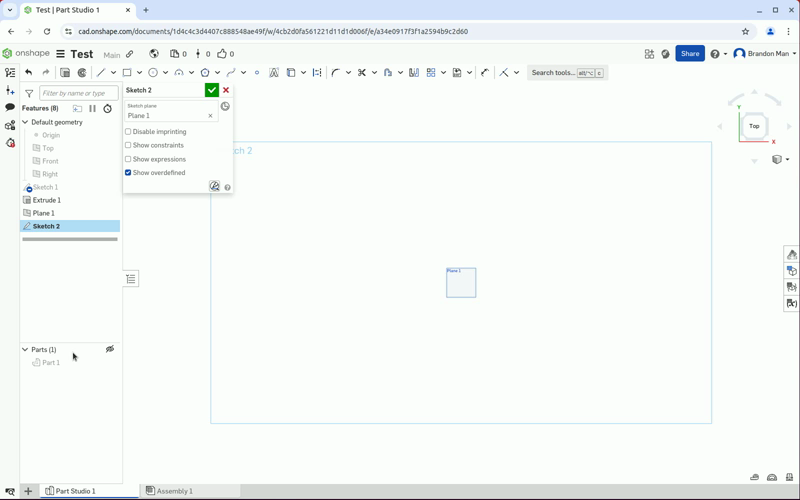
key(c)
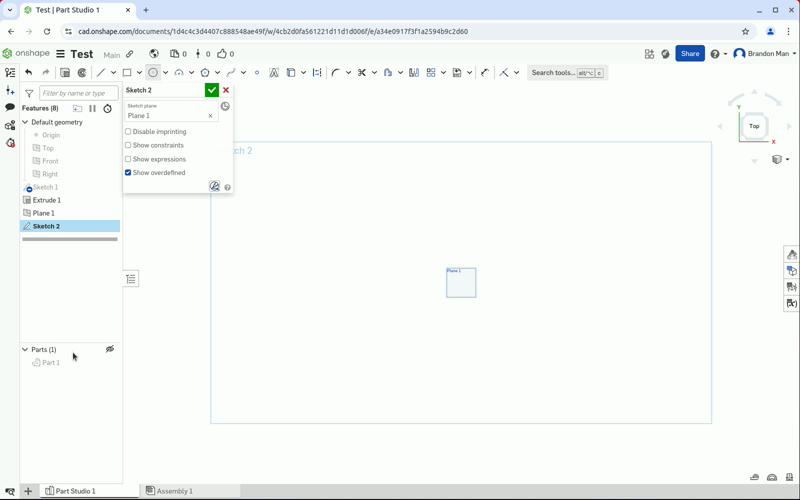
key_down(shift)
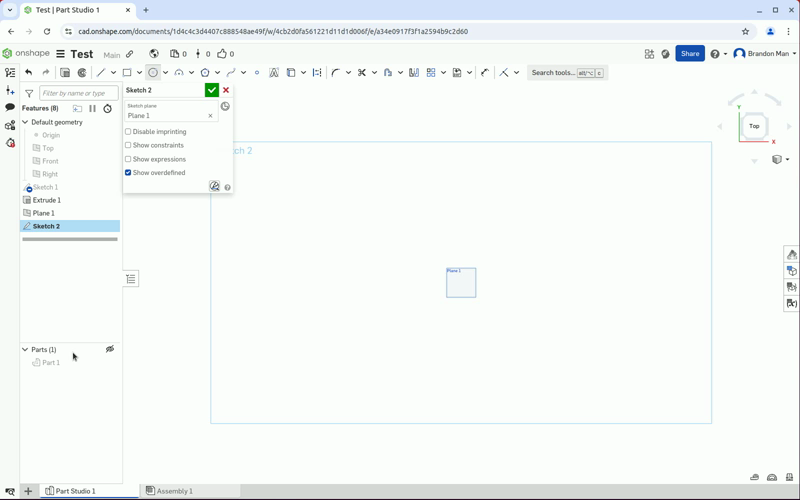
mouse_move(461, 282)
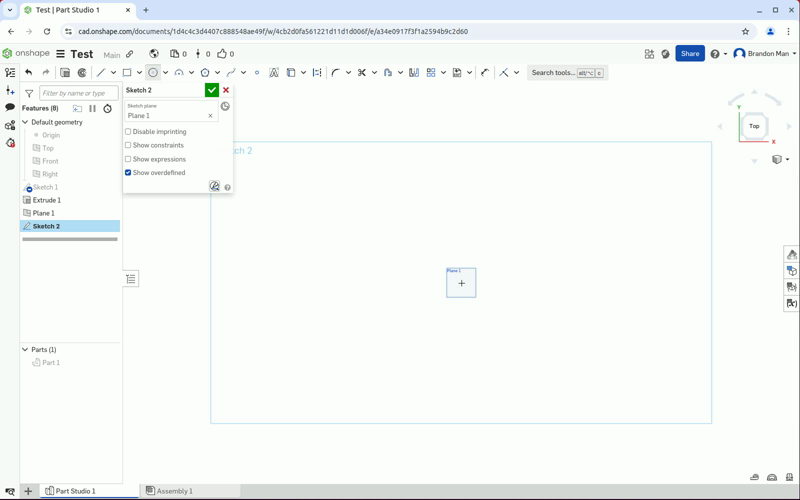
click(461, 282)
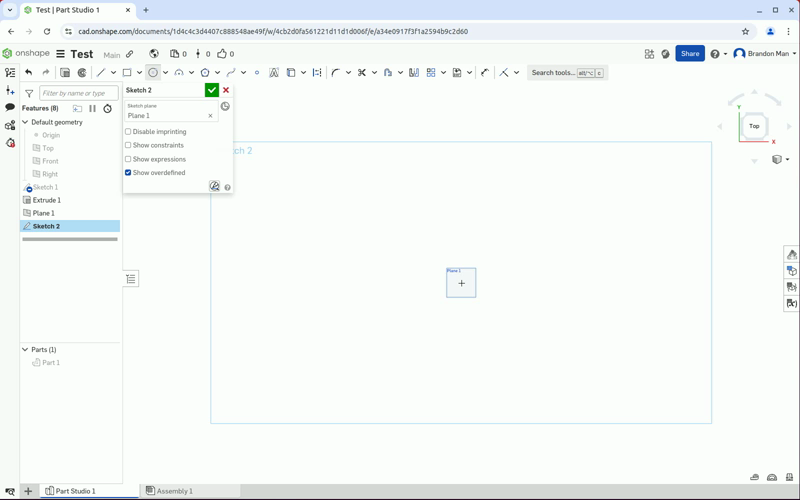
key_up(shift)
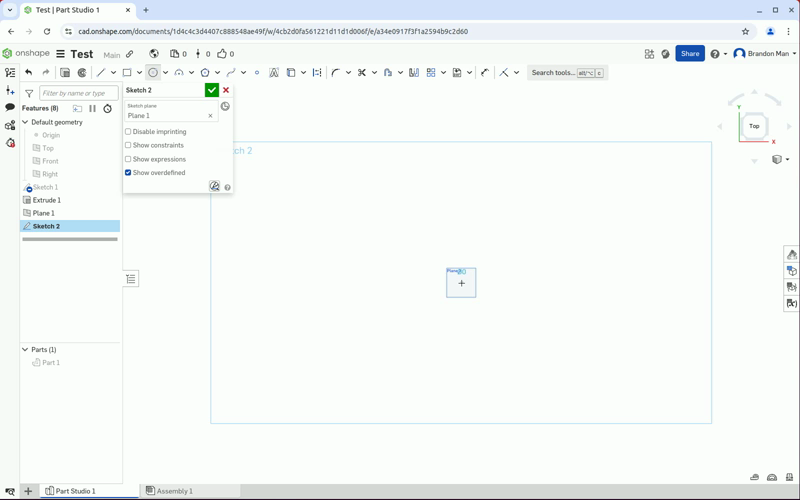
mouse_move(507, 282)
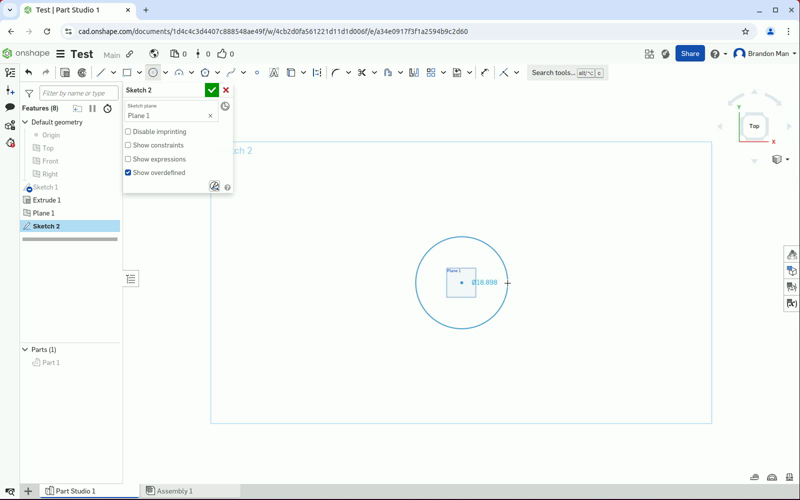
click(507, 282)
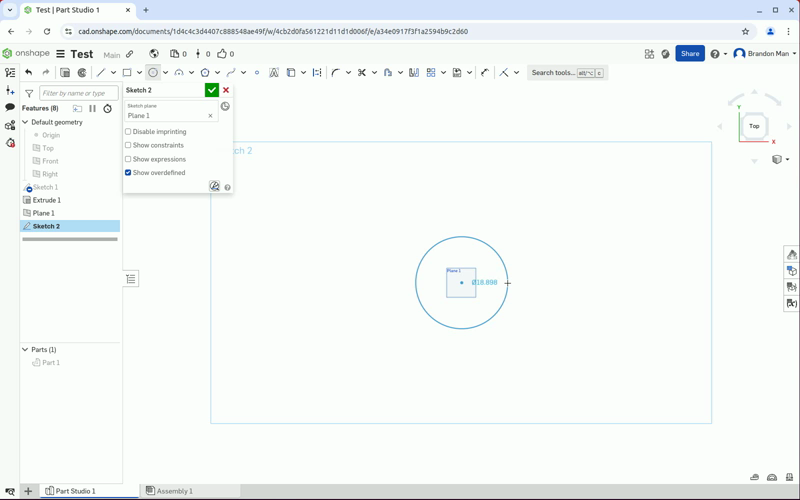
key(esc)
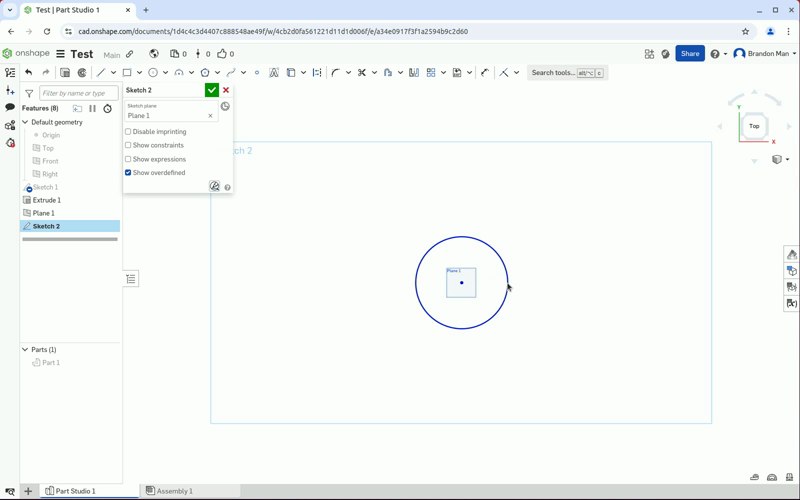
mouse_move(469, 321)
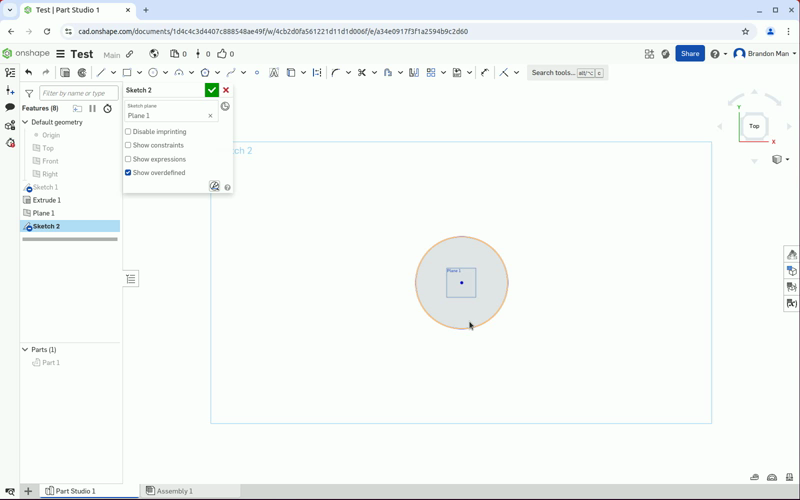
click(469, 321)
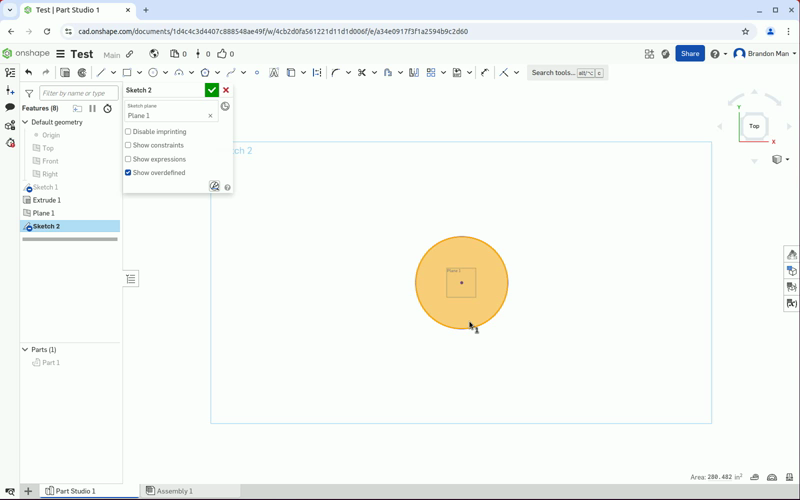
mouse_move(73, 352)
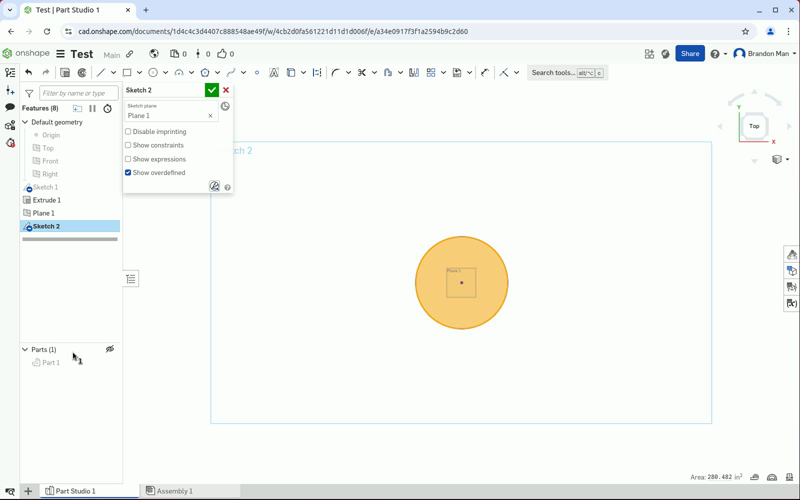
key(shift+y)
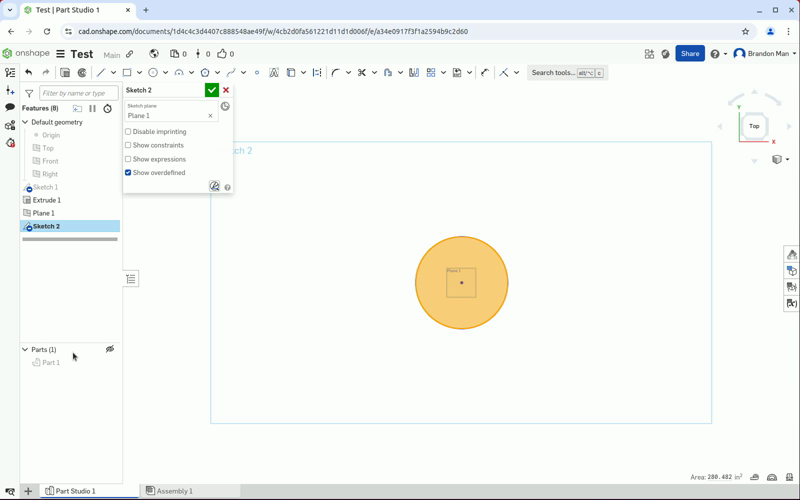
key(shift+e)
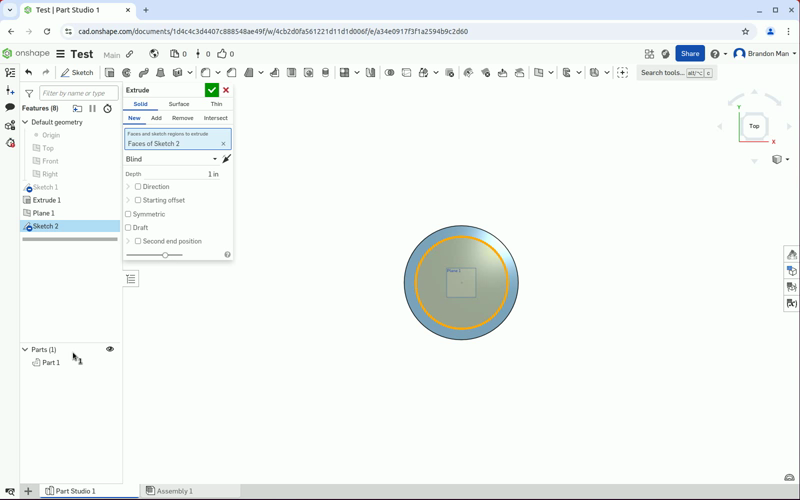
mouse_move(143, 106)
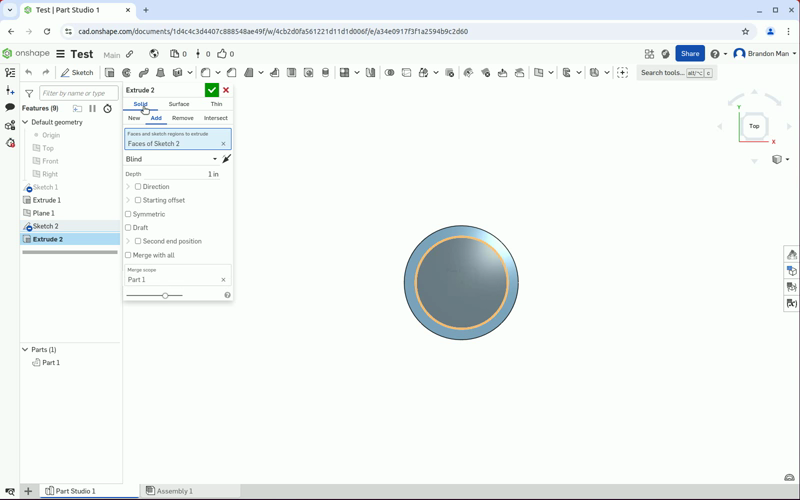
click(143, 106)
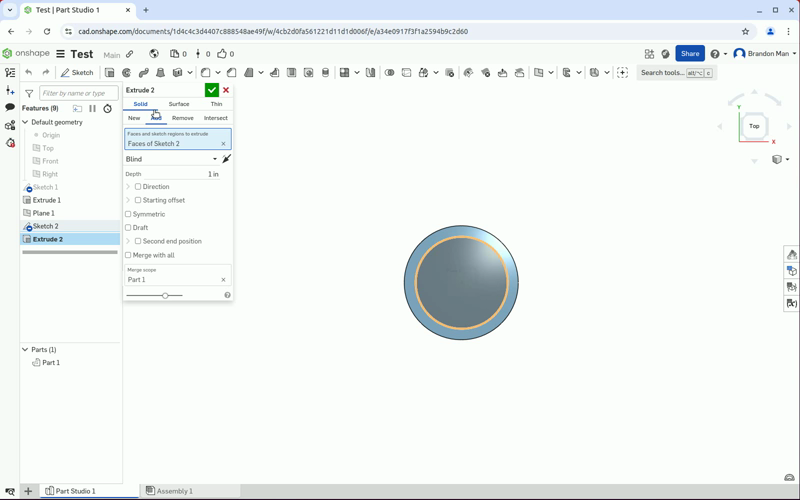
mouse_move(186, 120)
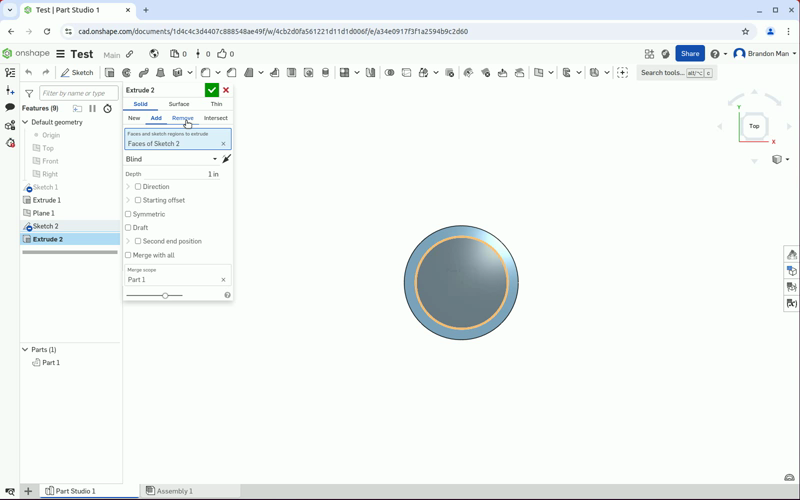
click(186, 120)
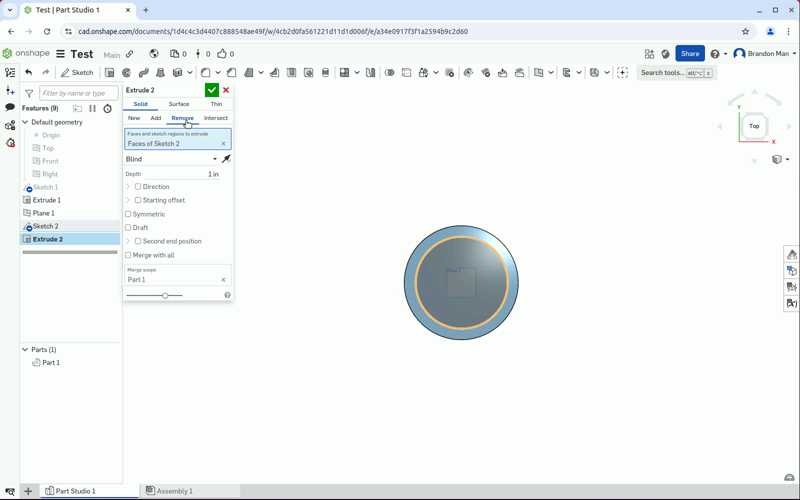
key(tab, 4)
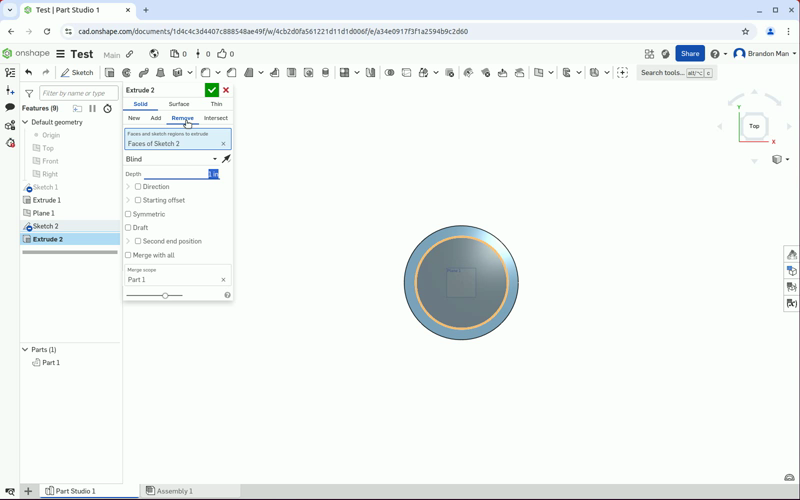
text(18.535)
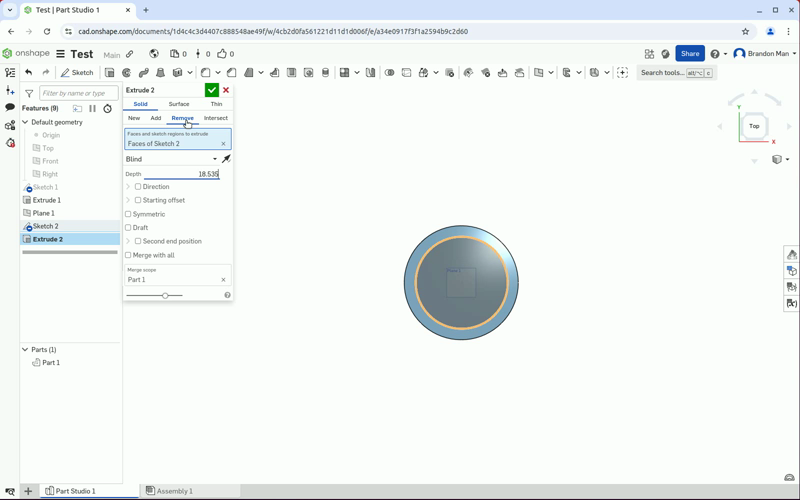
key(tab, 6)
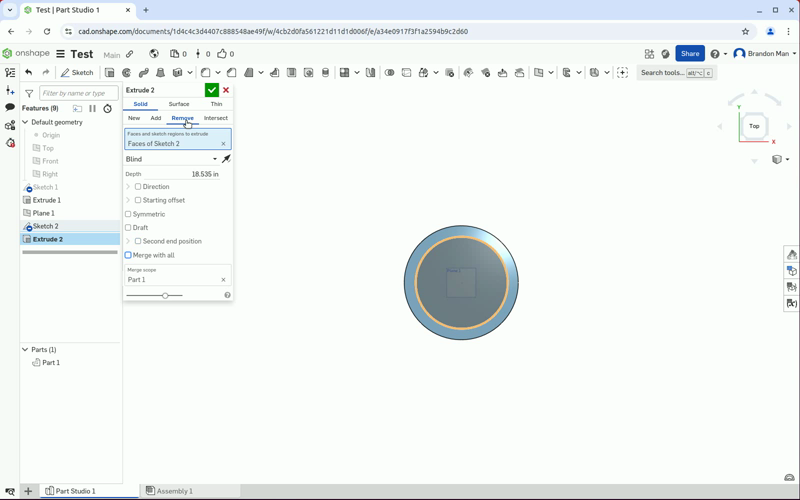
key(space)
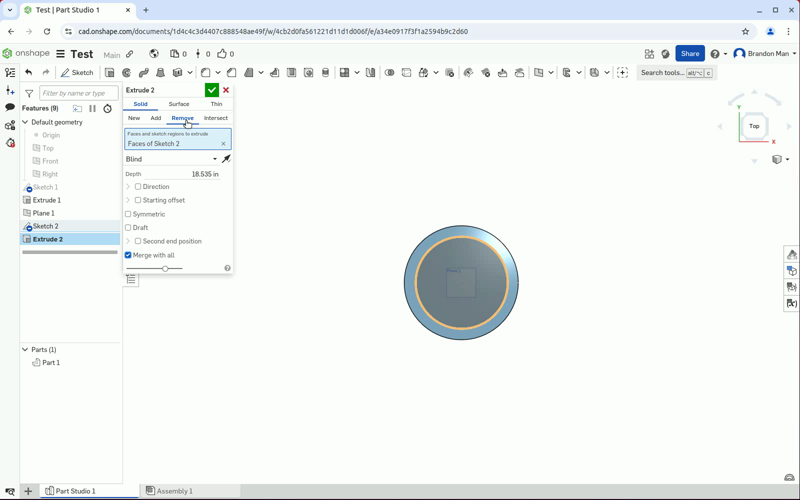
key(enter)
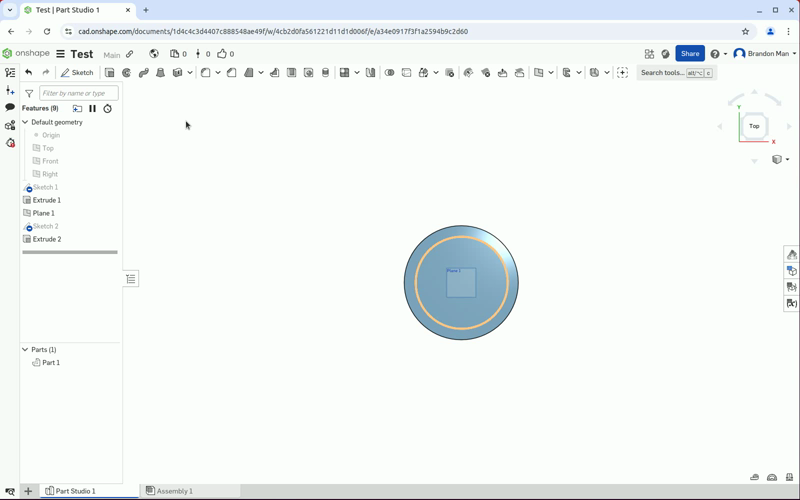
key(shift+h)
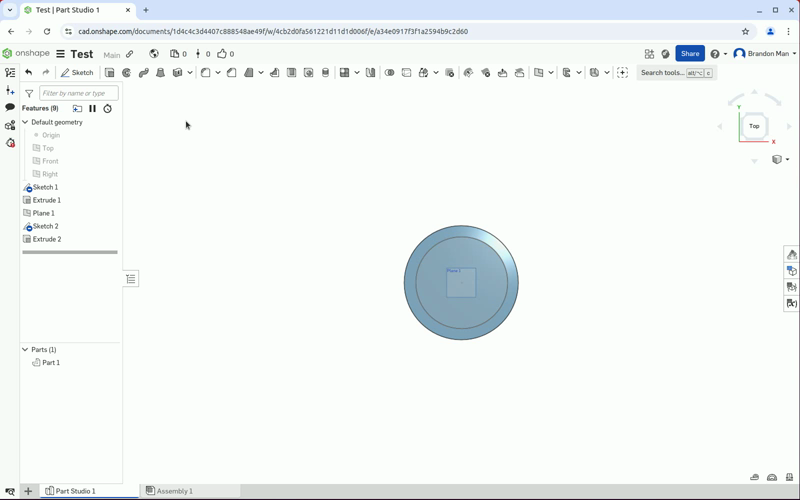
key(shift+h)
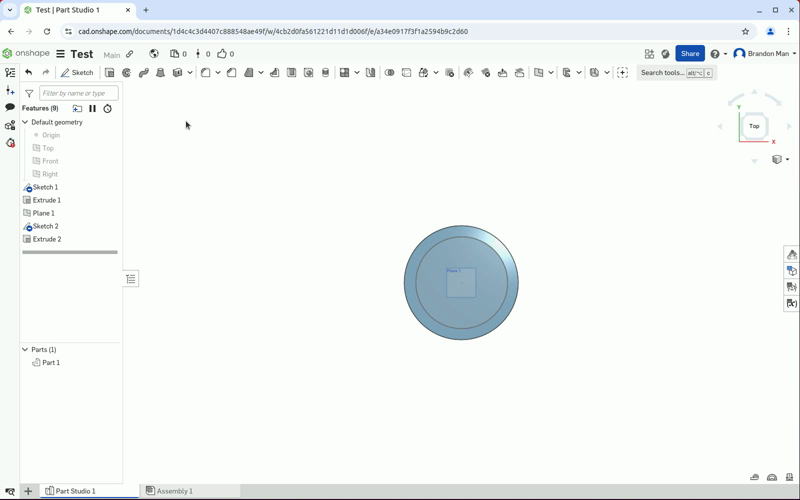
key(shift+7)
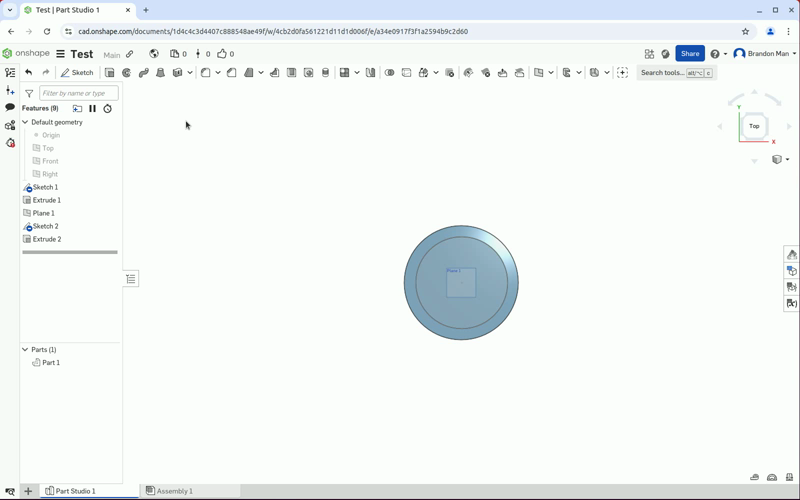
key(up, 3)
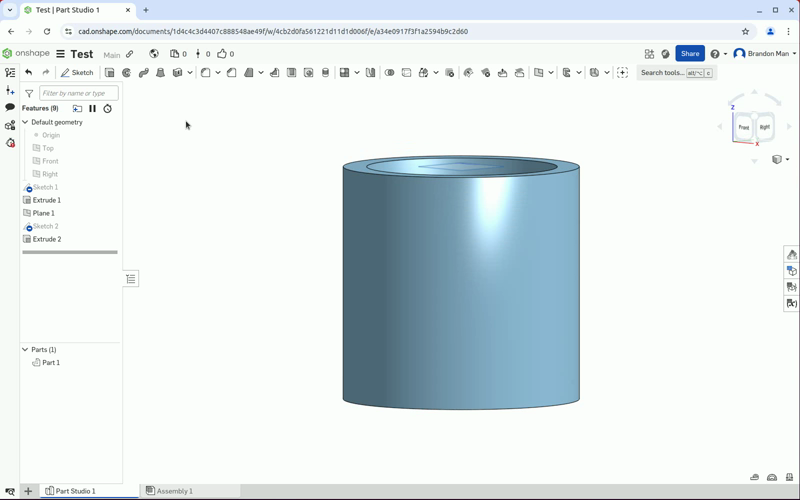
key(left, 3)
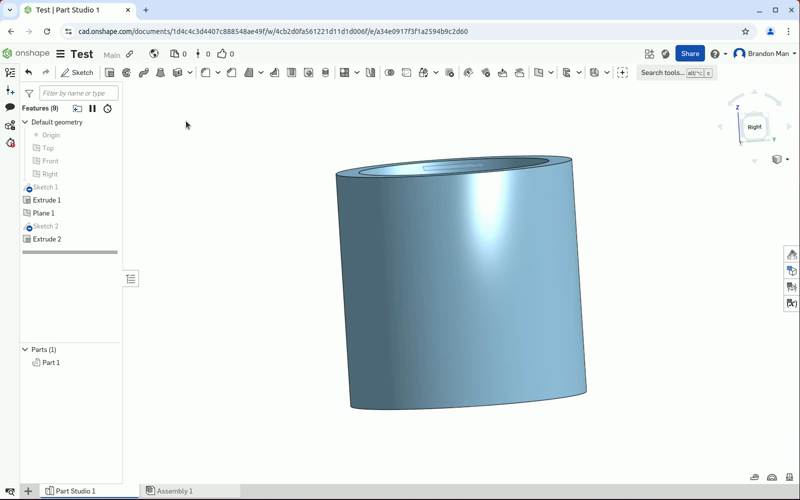
key(right, 3)
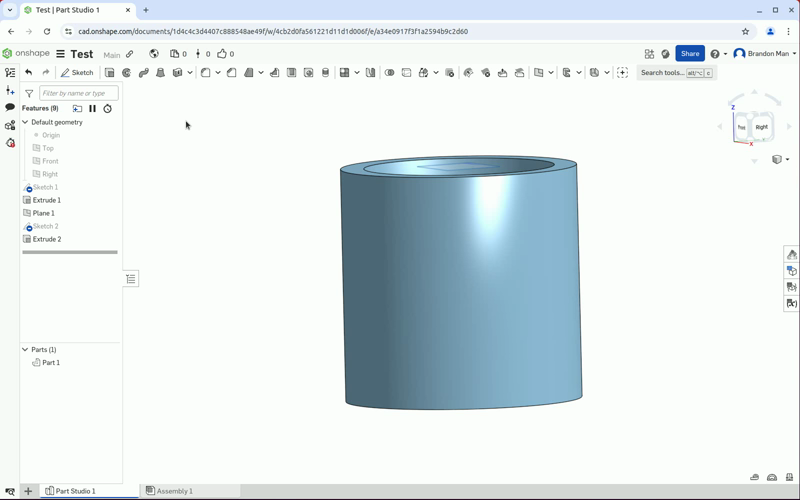
key(down, 3)
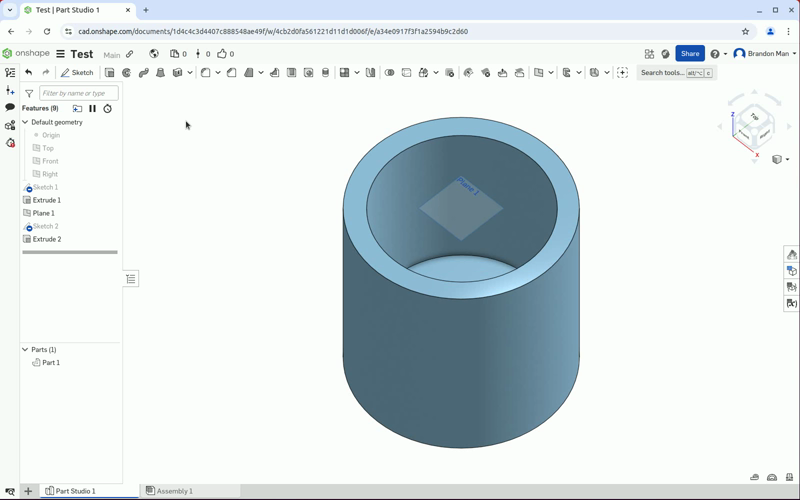
mouse_move(73, 189)
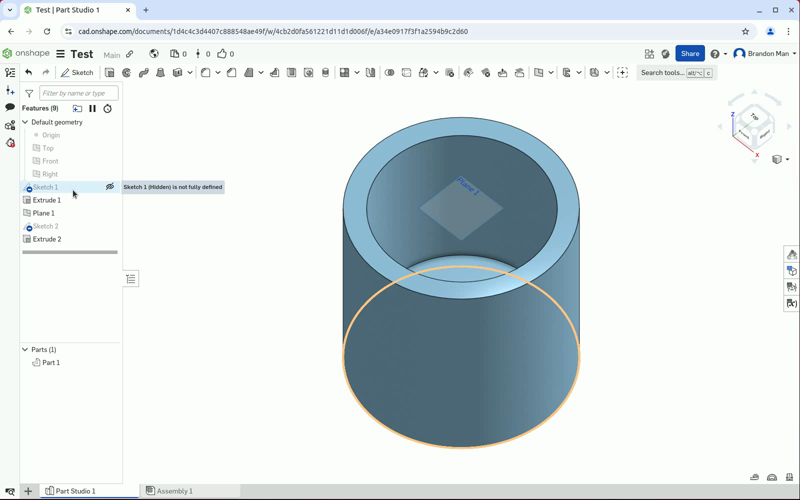
click(73, 189)